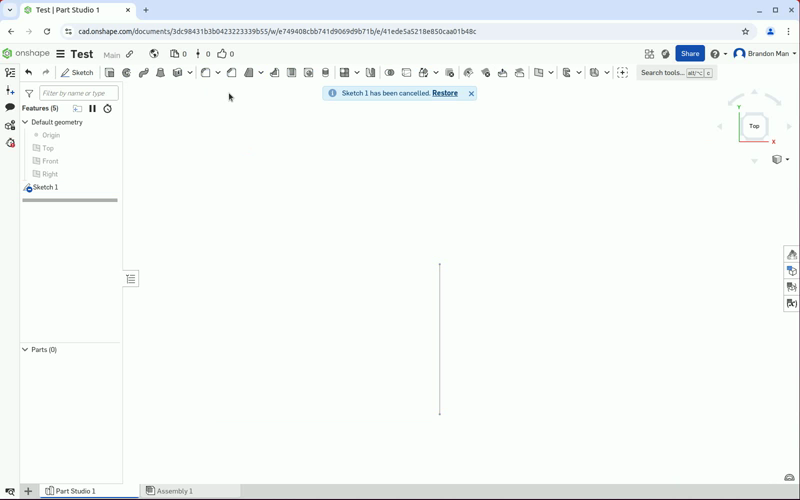
key(shift+h)
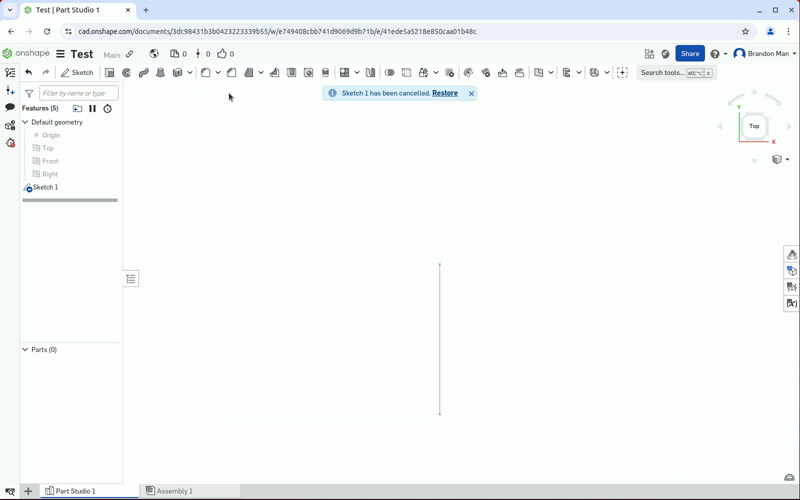
key(shift+s)
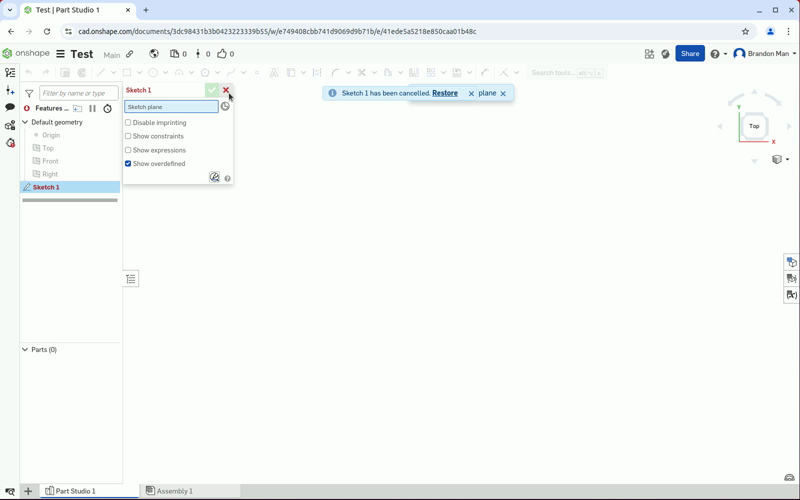
mouse_move(73, 150)
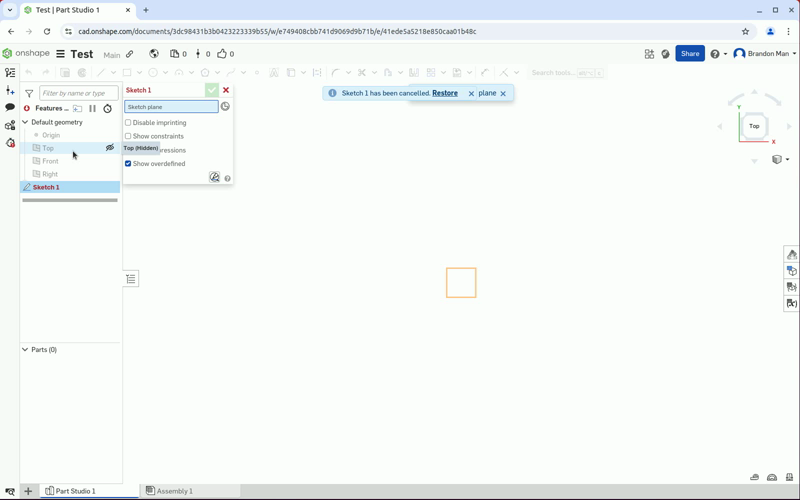
click(73, 150)
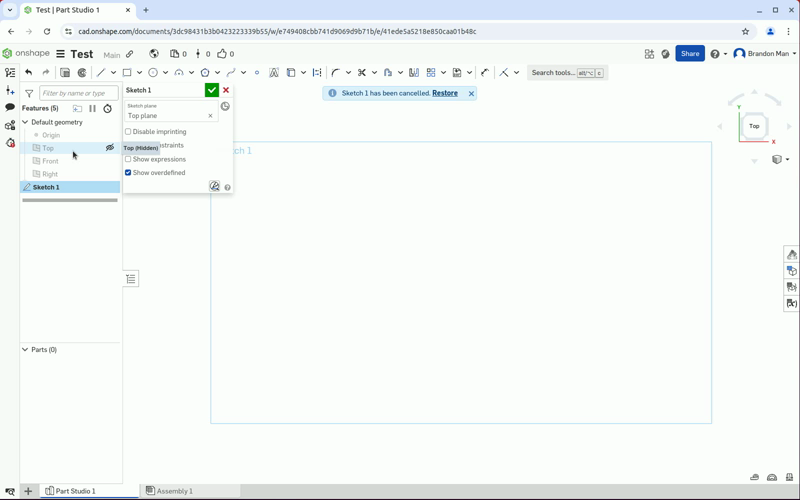
mouse_move(73, 352)
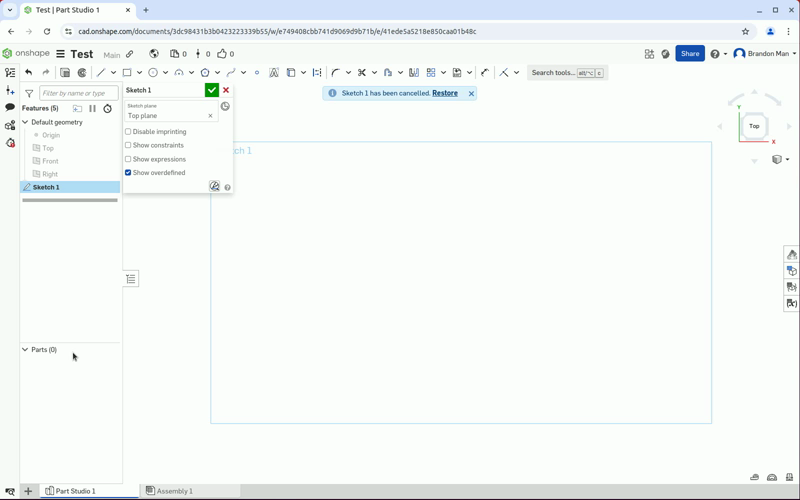
key(y)
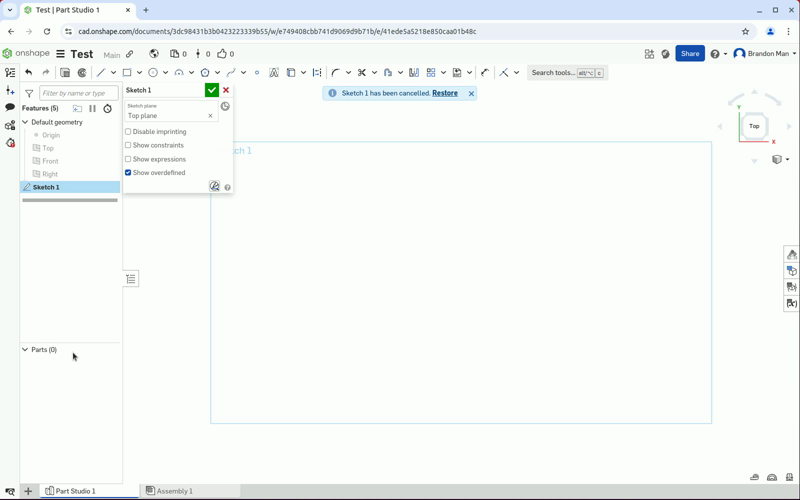
key(l)
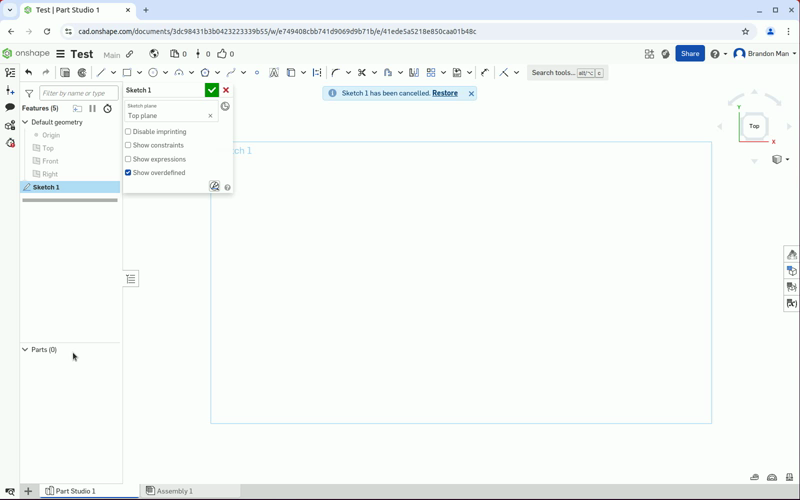
key_down(shift)
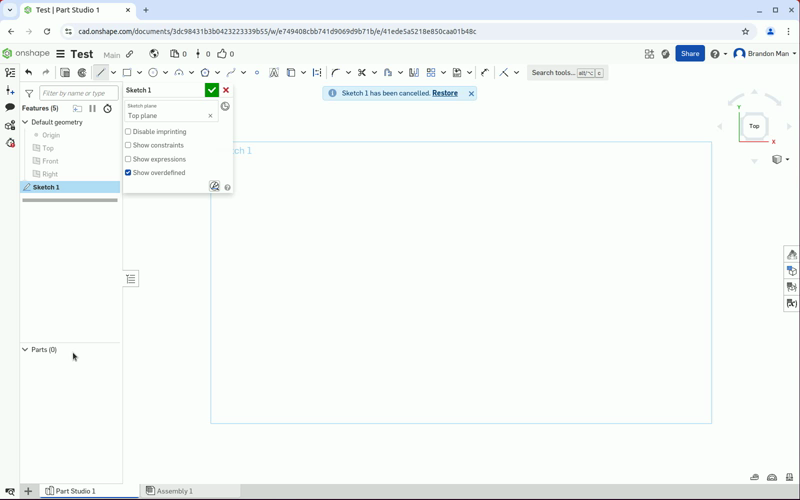
mouse_move(355, 361)
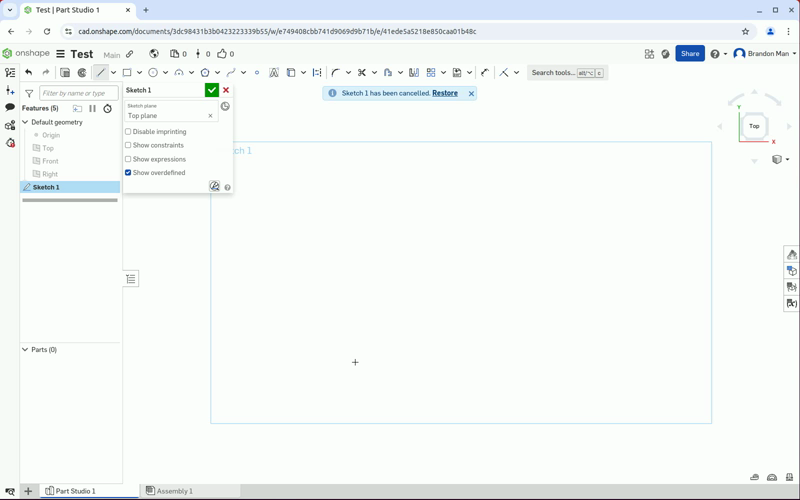
click(355, 361)
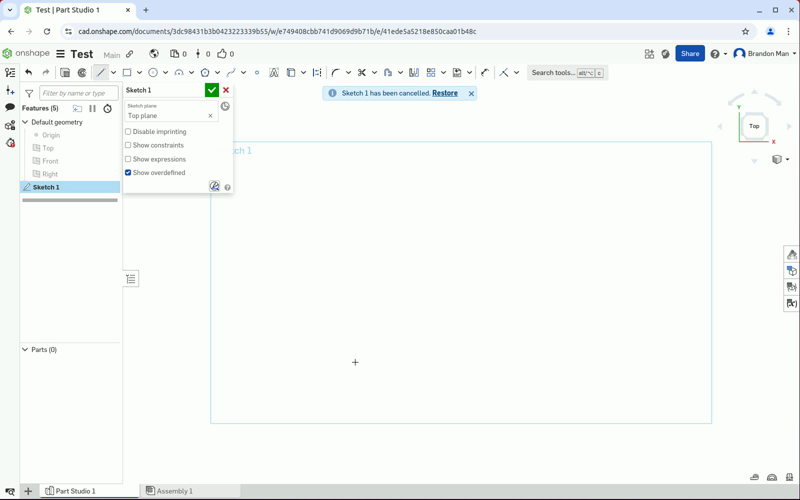
key_up(shift)
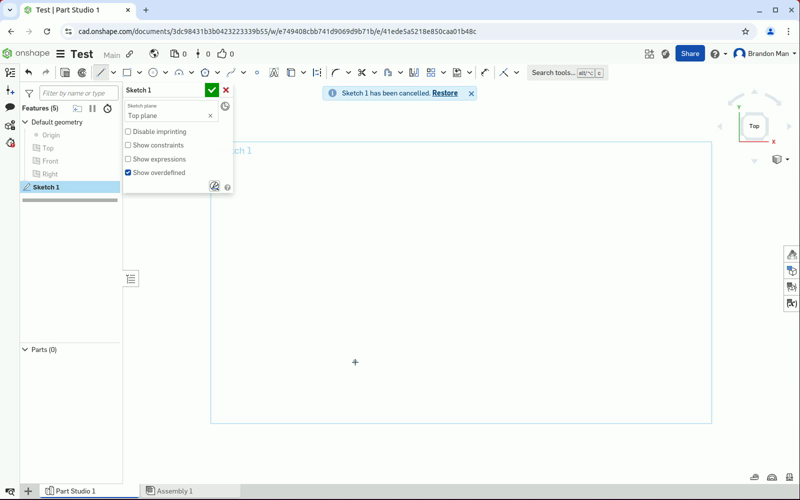
key_down(shift)
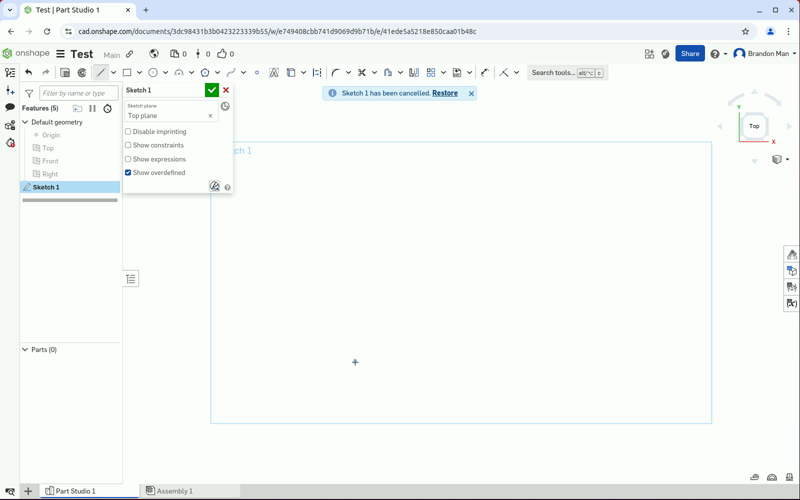
mouse_move(561, 361)
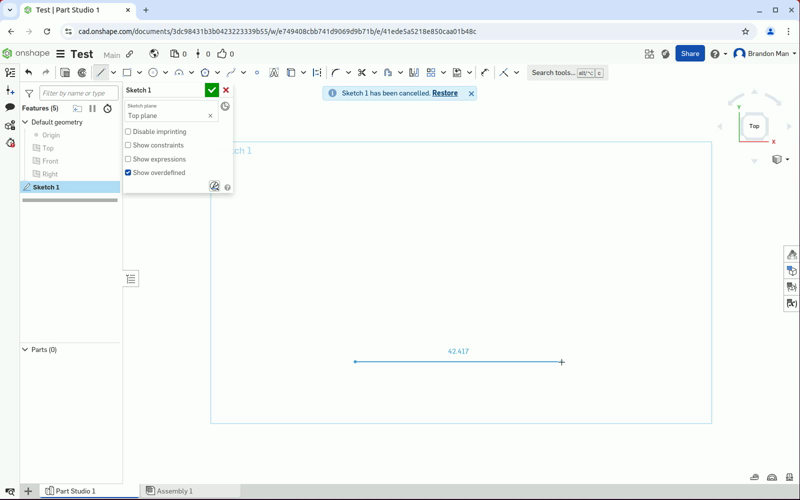
click(561, 361)
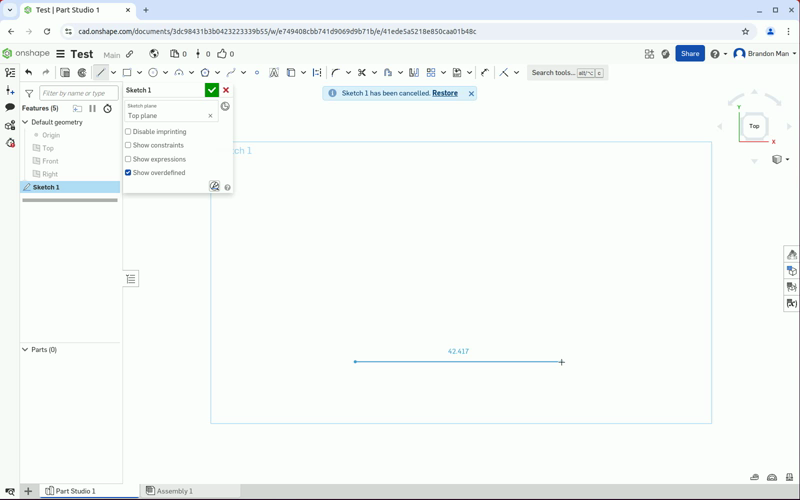
key_up(shift)
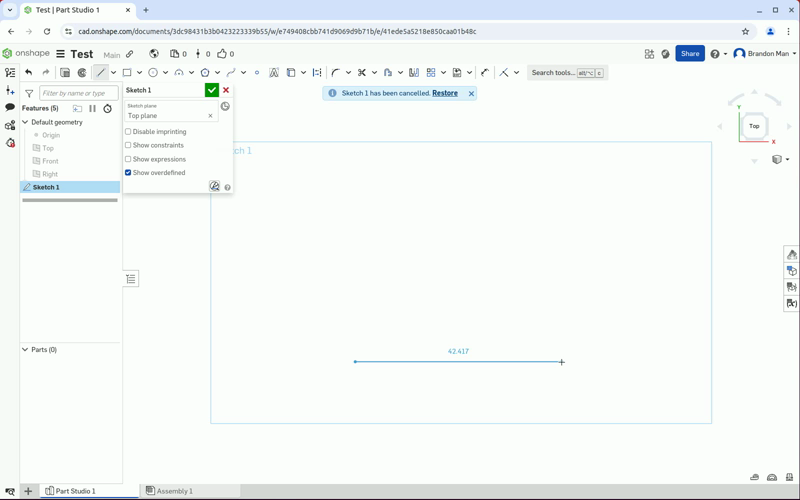
key_down(shift)
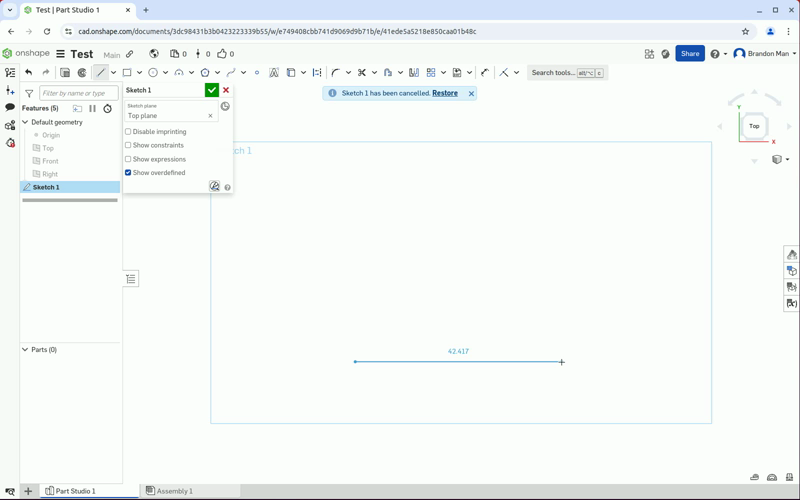
mouse_move(561, 202)
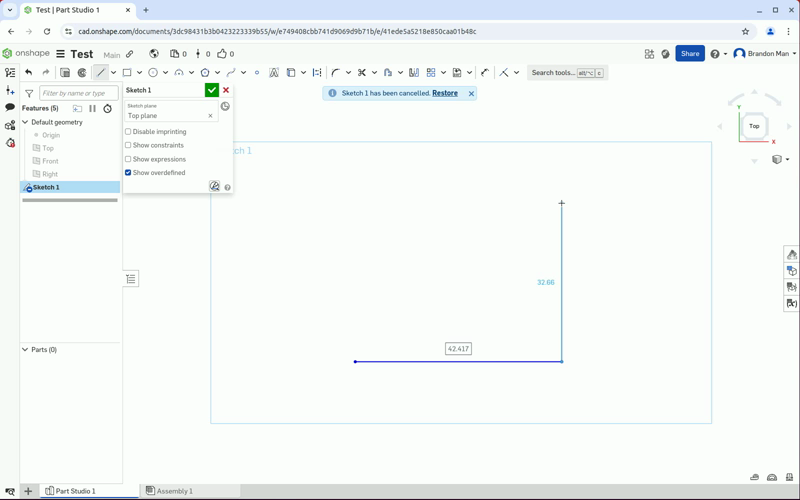
click(561, 202)
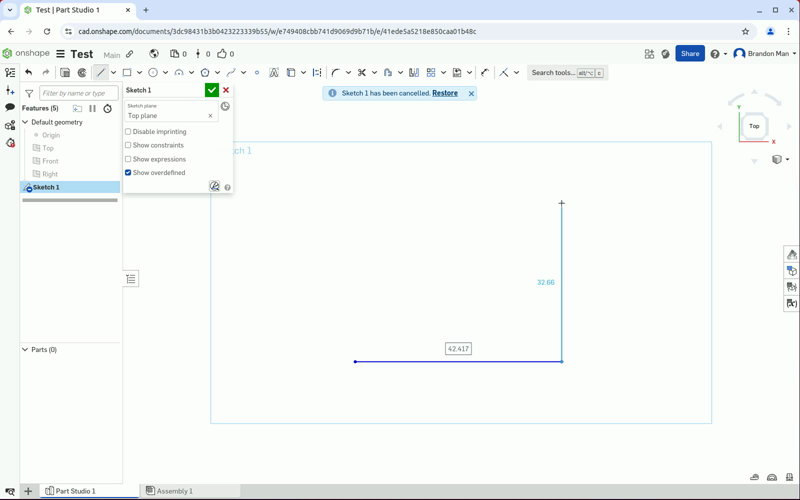
key_up(shift)
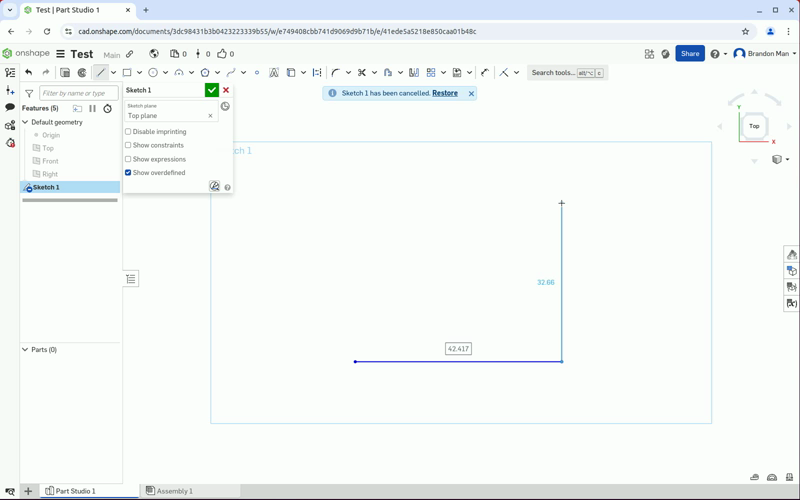
key_down(shift)
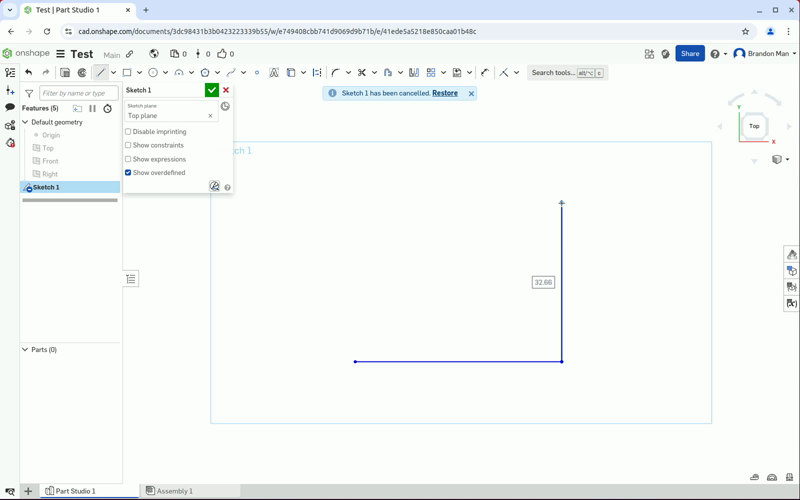
mouse_move(355, 202)
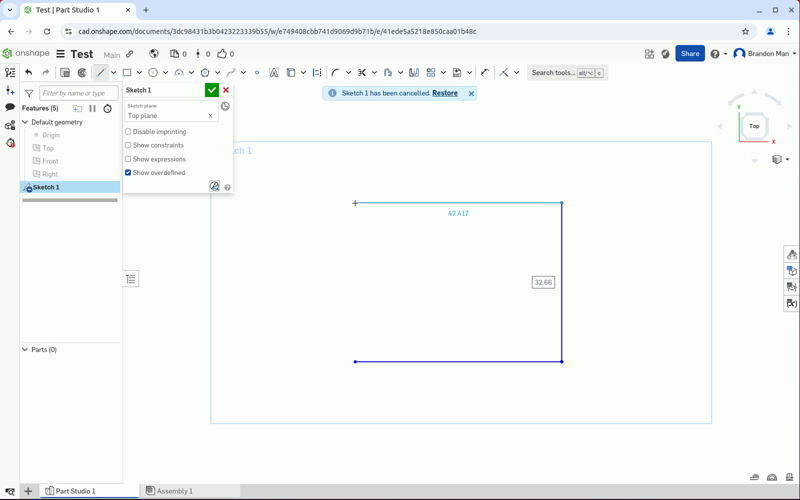
click(355, 202)
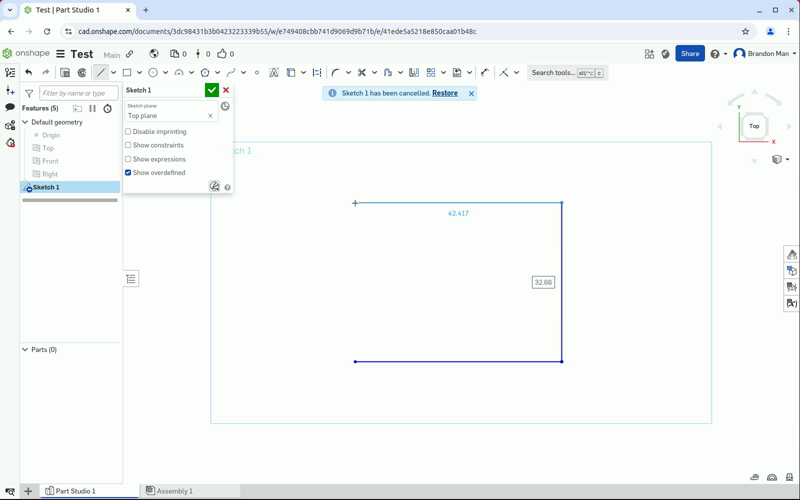
key_up(shift)
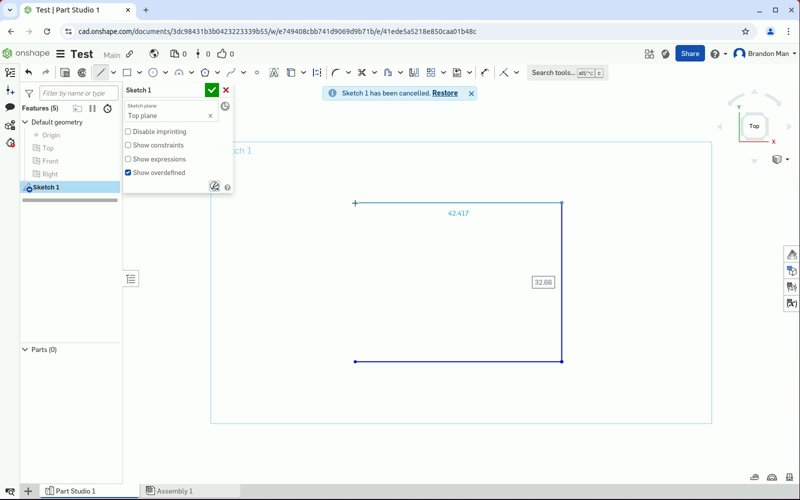
key_down(shift)
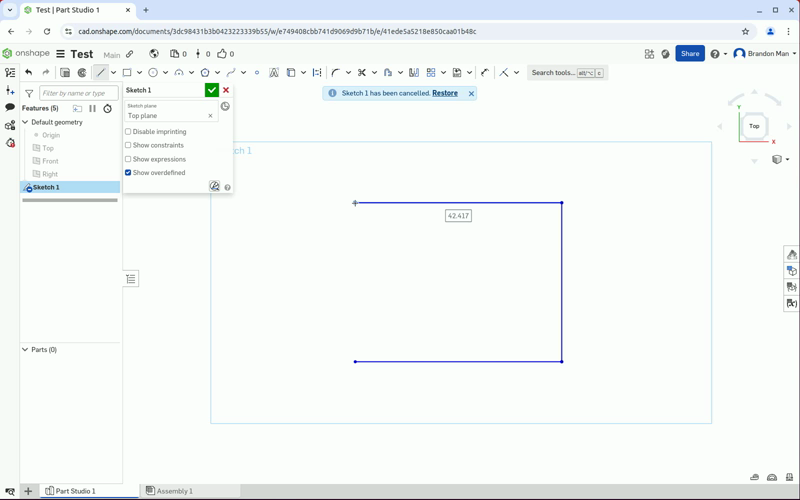
mouse_move(355, 361)
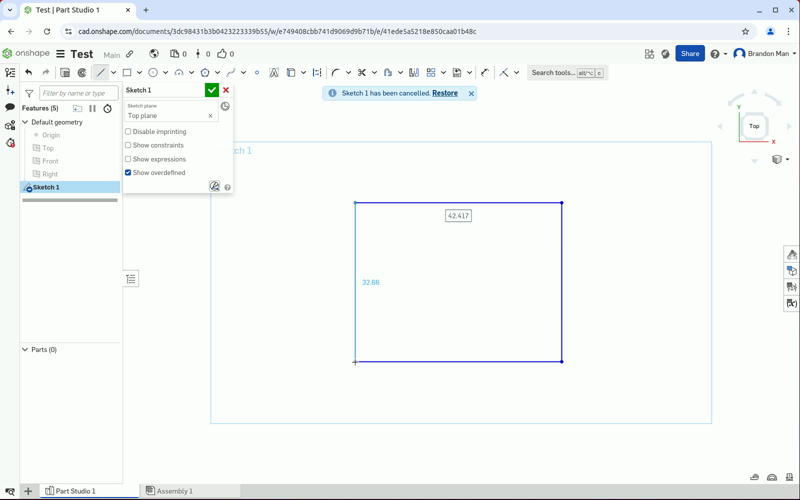
key_up(shift)
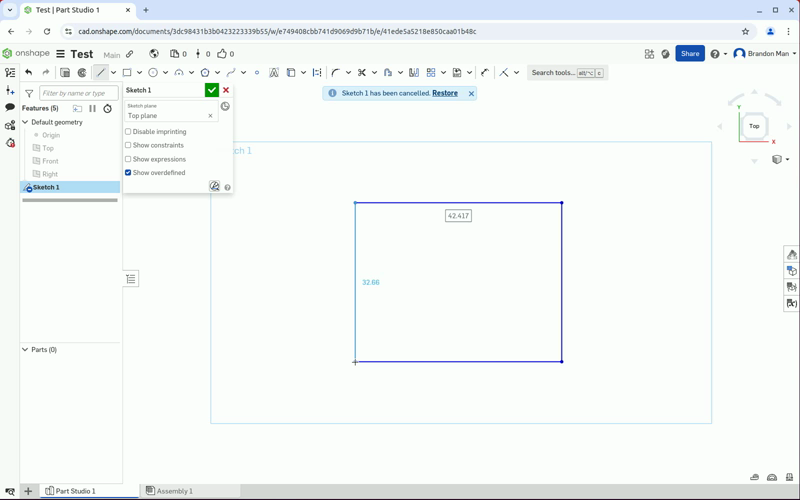
click(355, 361)
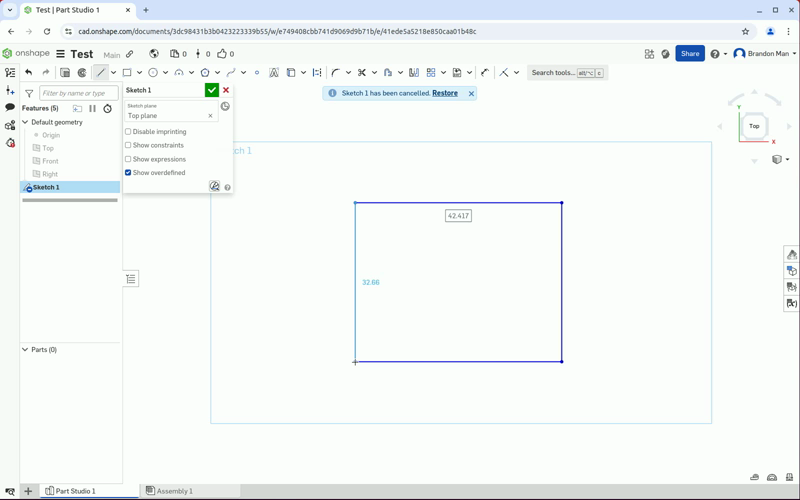
key(esc)
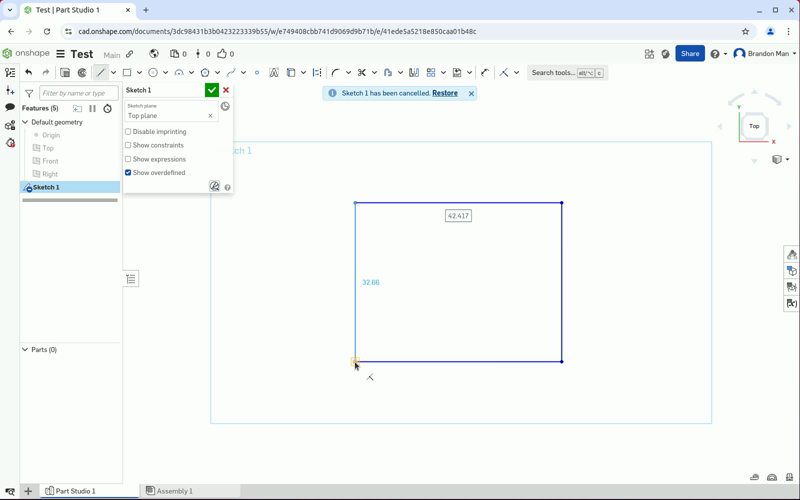
mouse_move(426, 249)
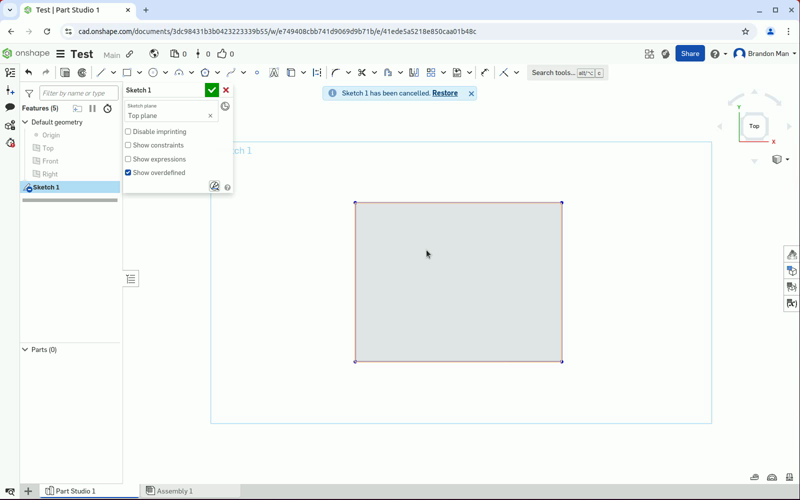
click(426, 249)
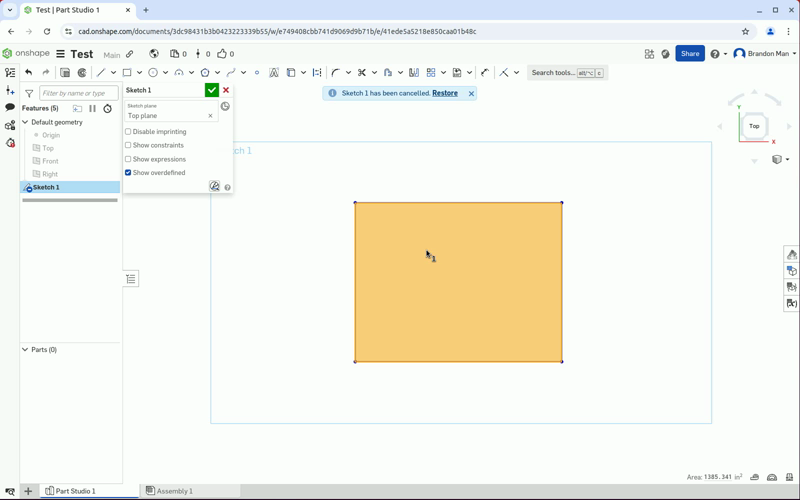
mouse_move(73, 352)
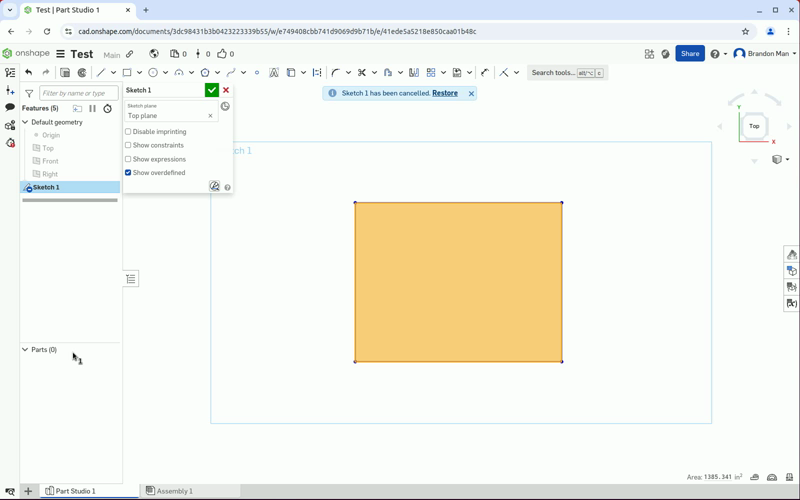
key(shift+y)
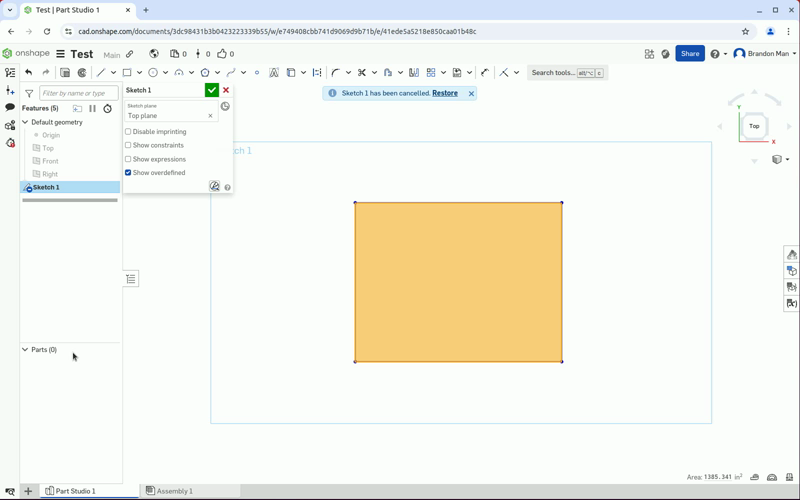
key(shift+e)
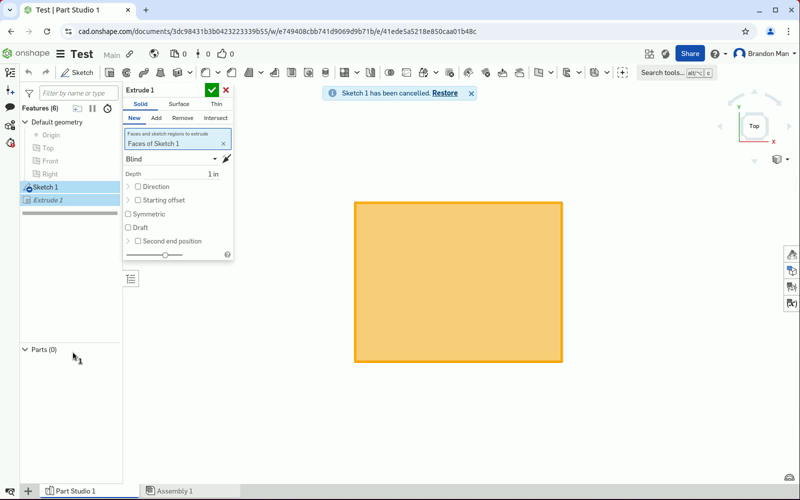
mouse_move(143, 106)
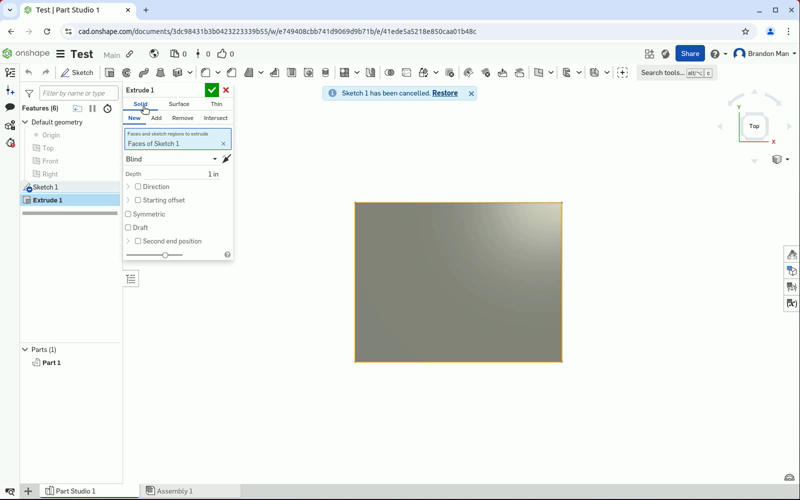
click(143, 106)
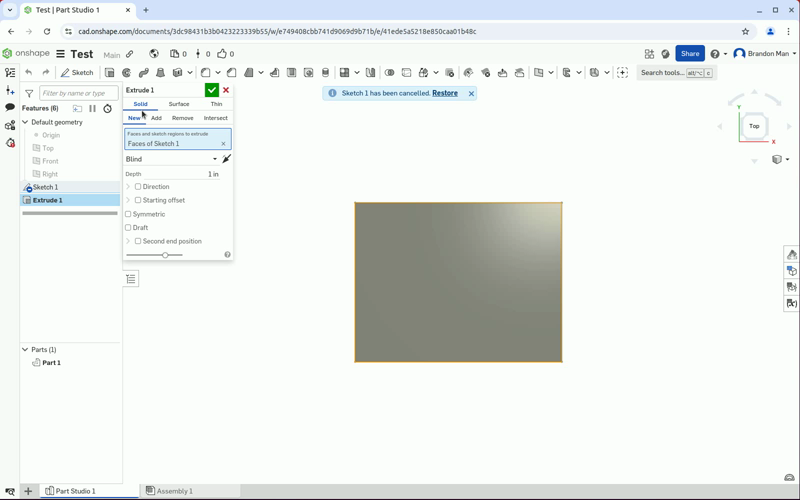
mouse_move(137, 120)
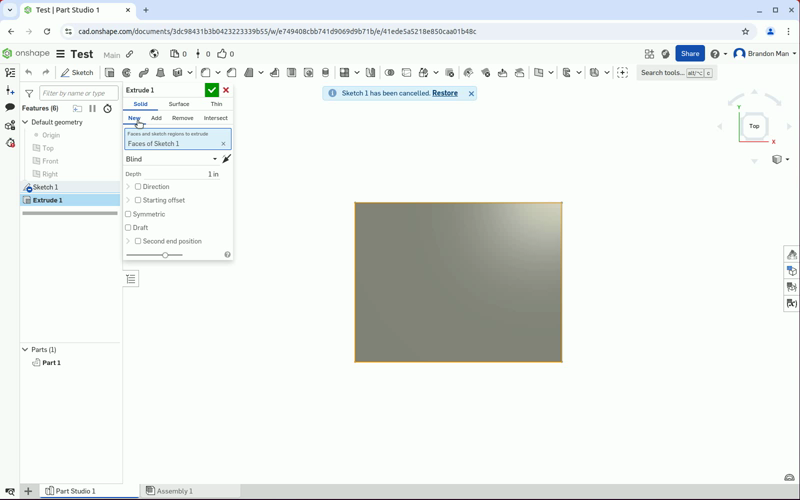
click(137, 120)
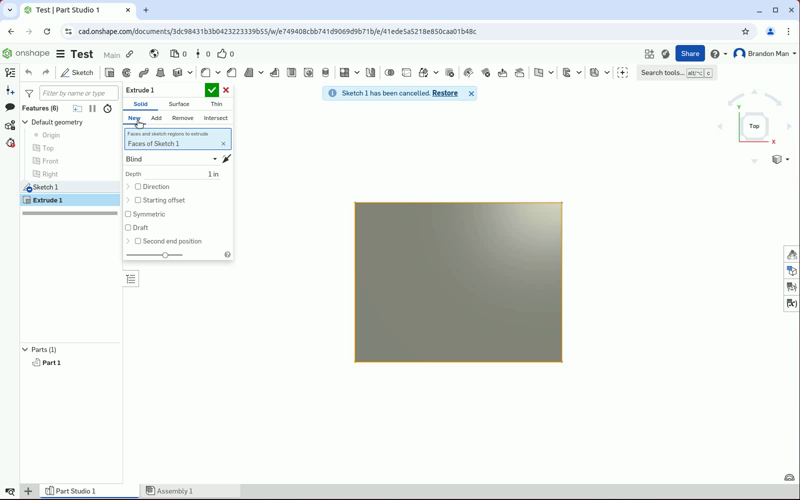
key(tab, 4)
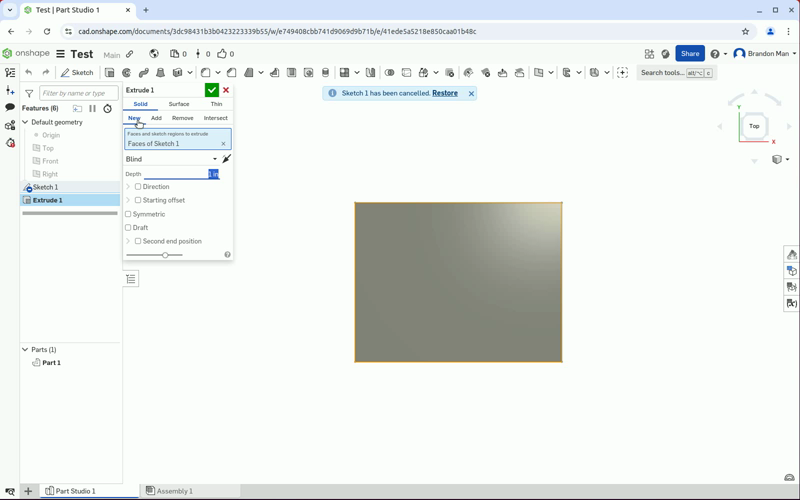
text(9.147)
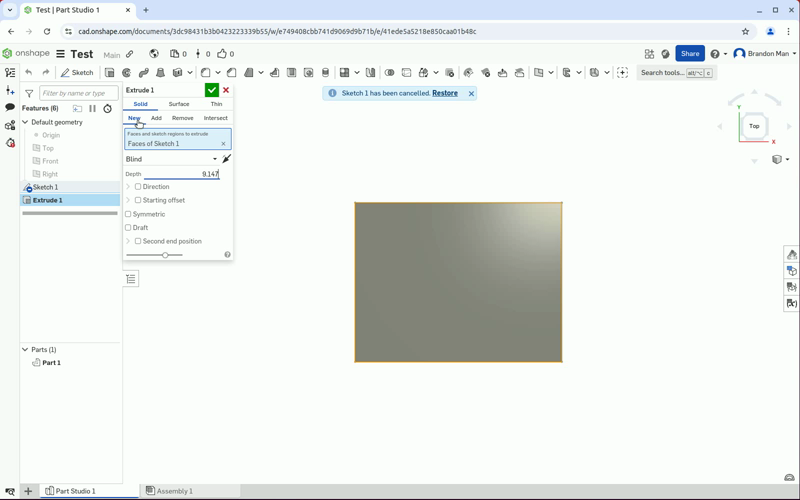
key(enter)
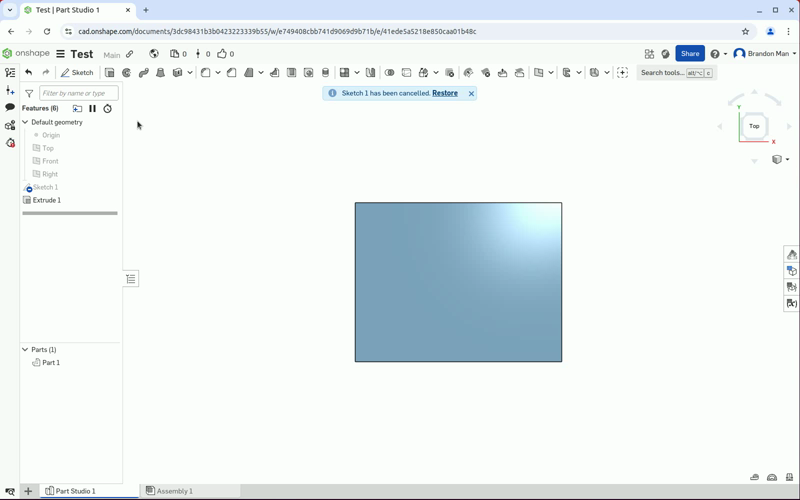
key(shift+h)
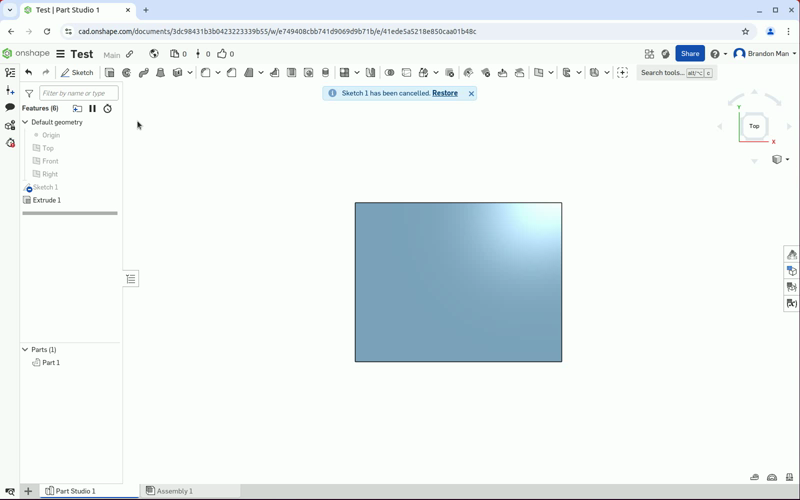
key(shift+h)
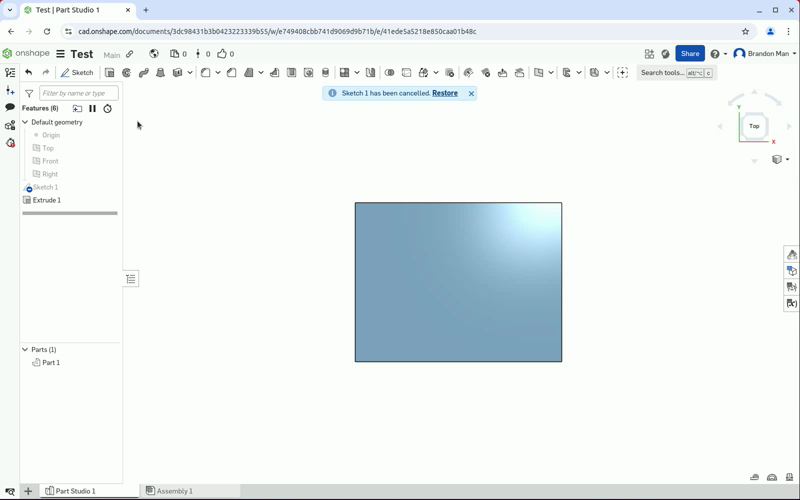
mouse_move(73, 189)
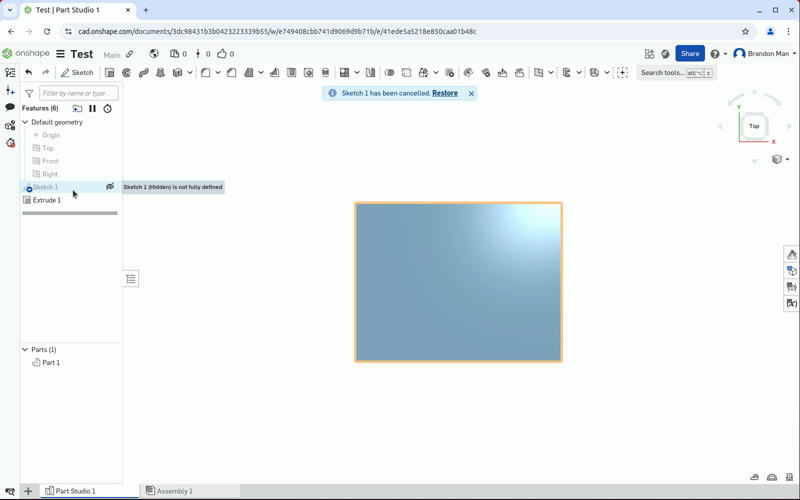
click(73, 189)
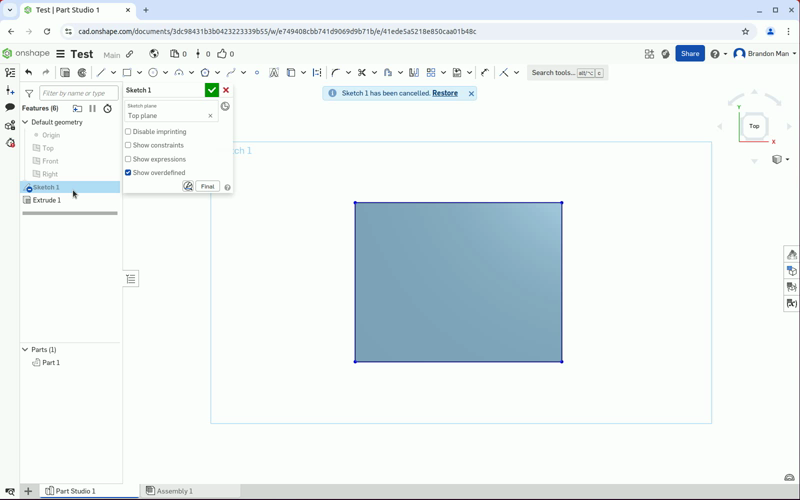
mouse_move(229, 92)
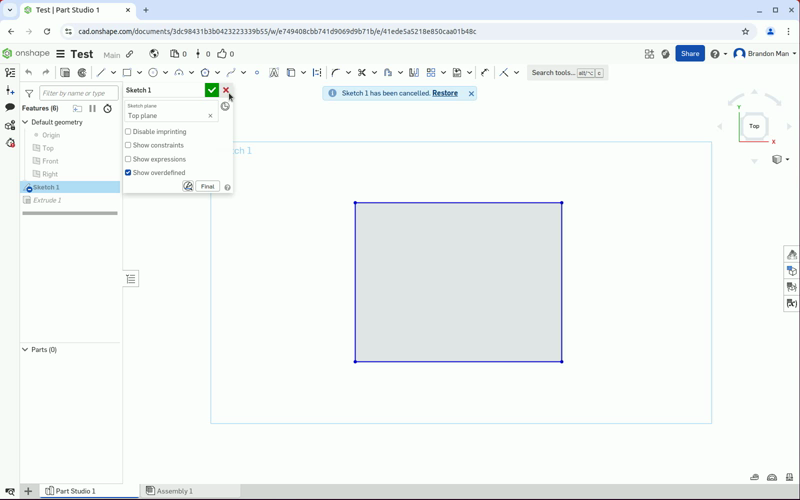
click(229, 92)
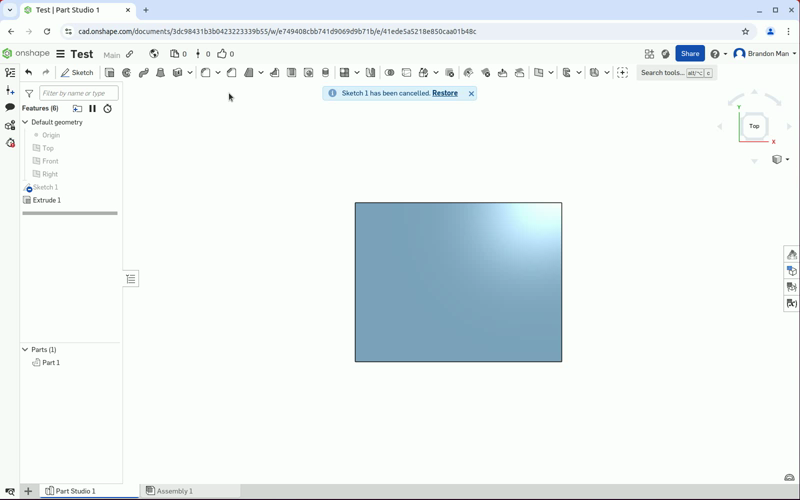
mouse_move(541, 75)
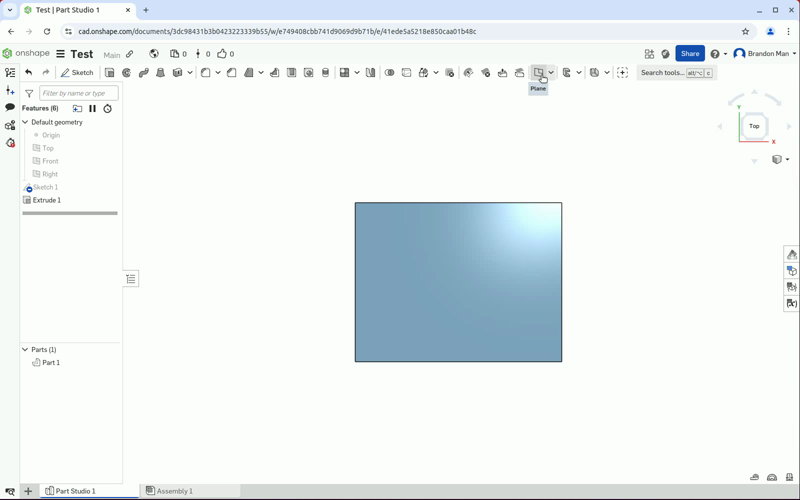
click(541, 75)
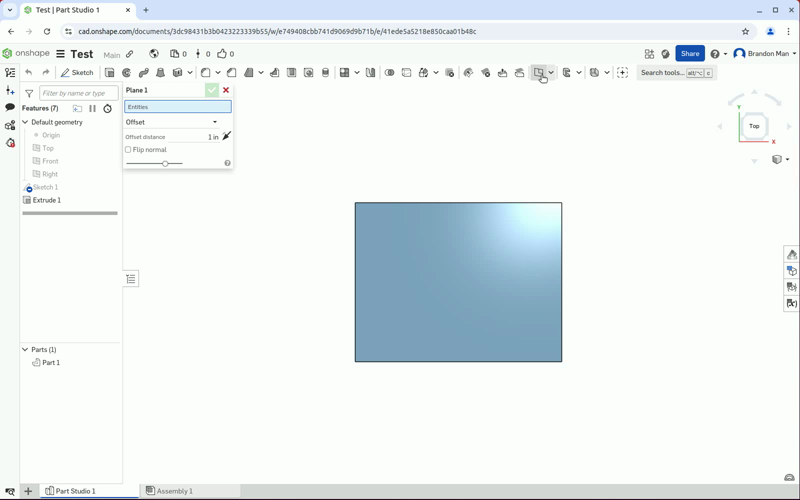
mouse_move(73, 150)
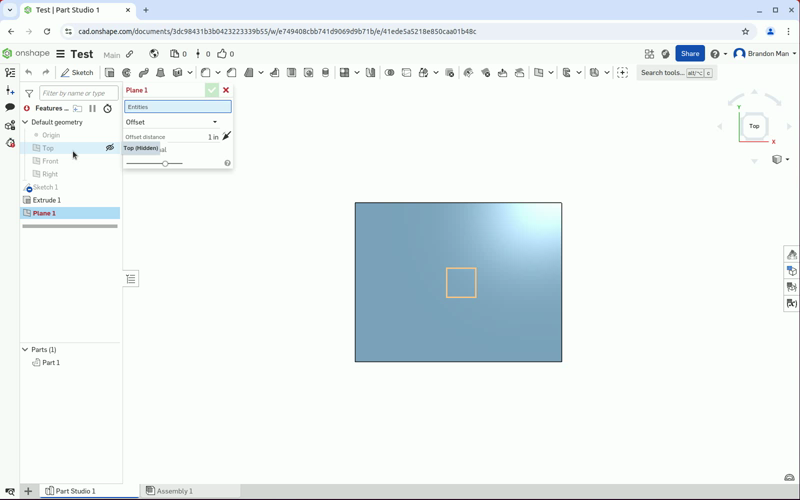
click(73, 150)
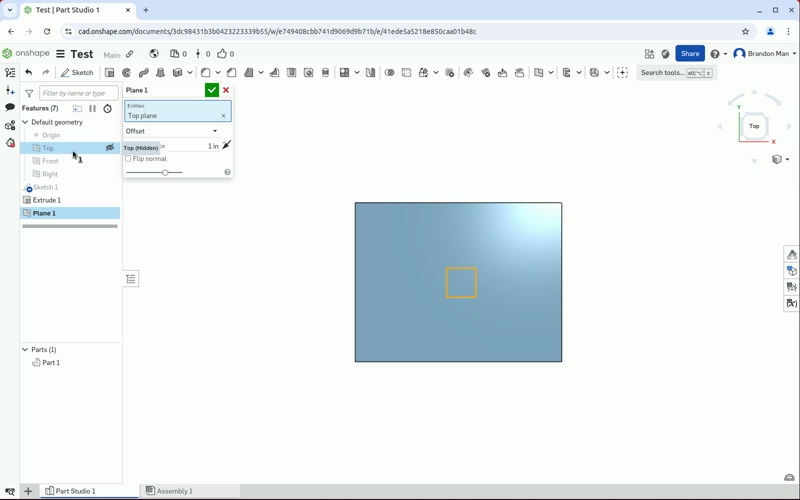
key(tab, 2)
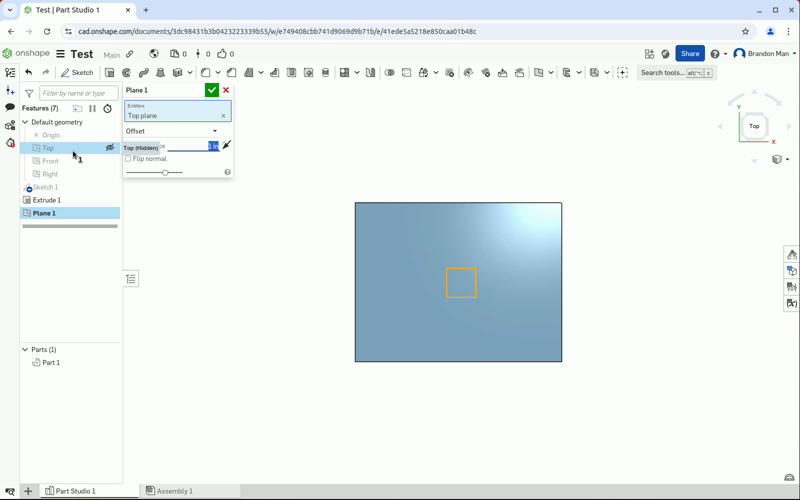
text(9.151)
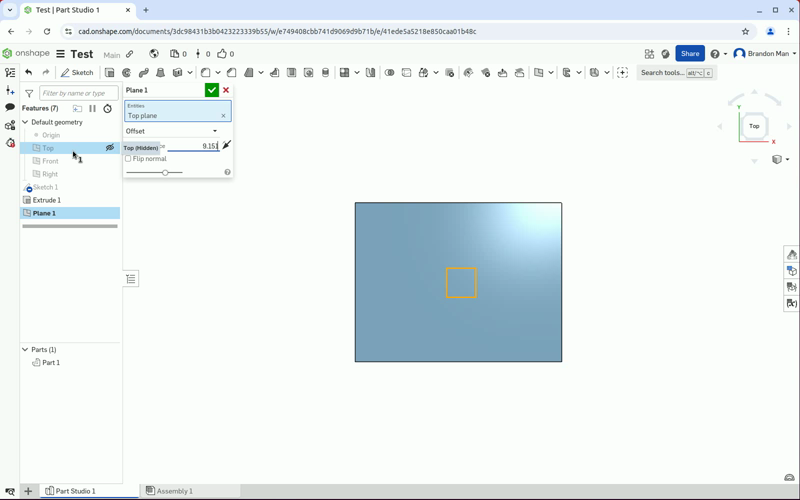
key(enter, 2)
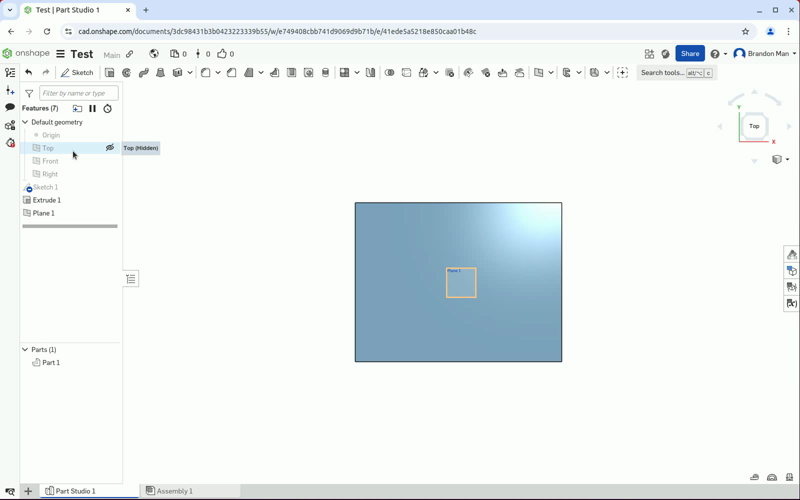
key(shift+s)
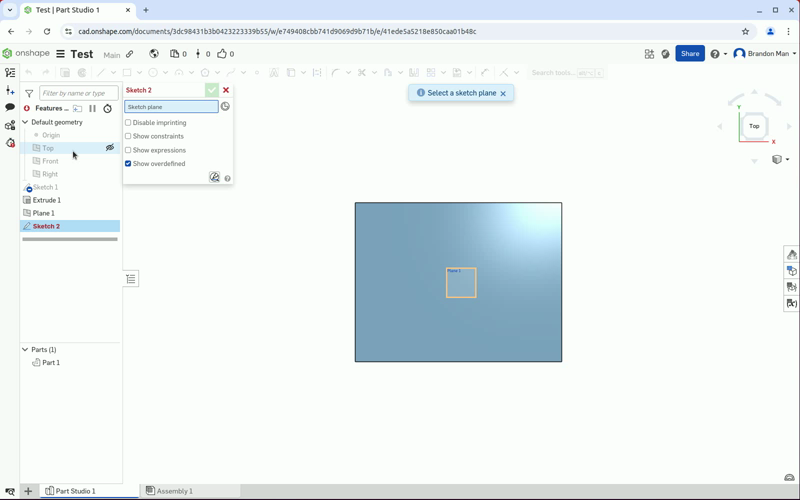
mouse_move(73, 215)
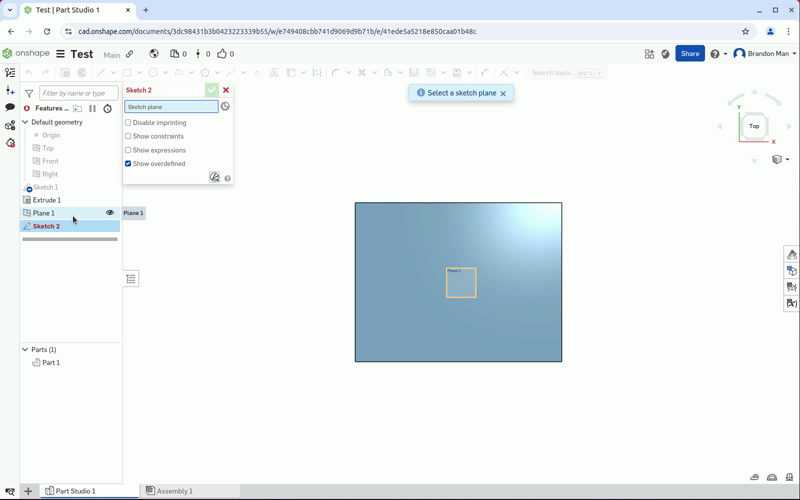
click(73, 215)
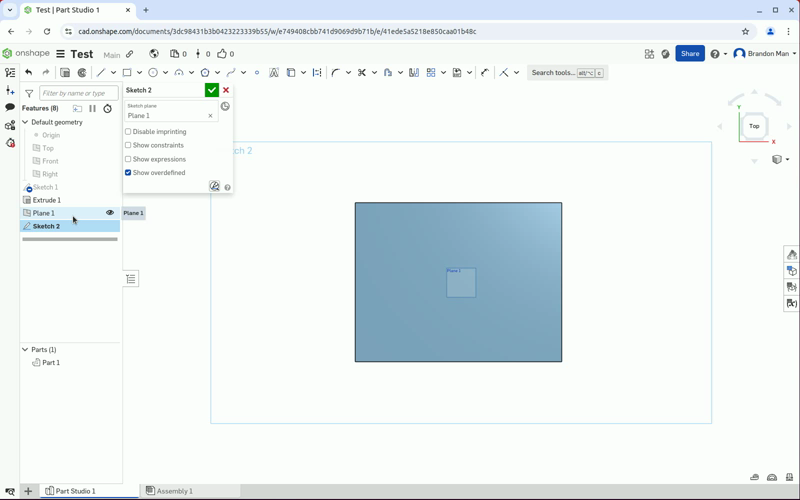
mouse_move(73, 352)
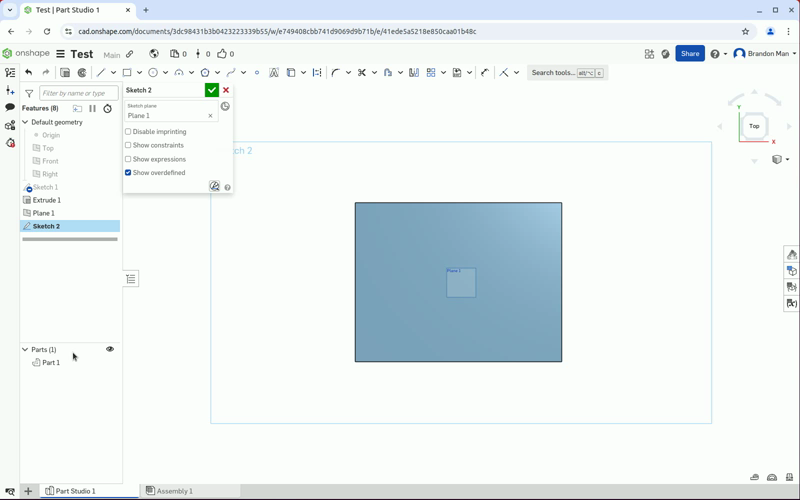
key(y)
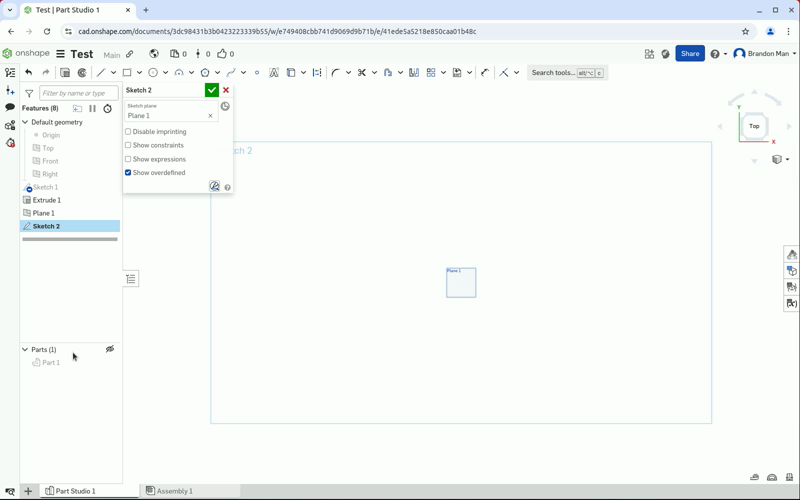
key(c)
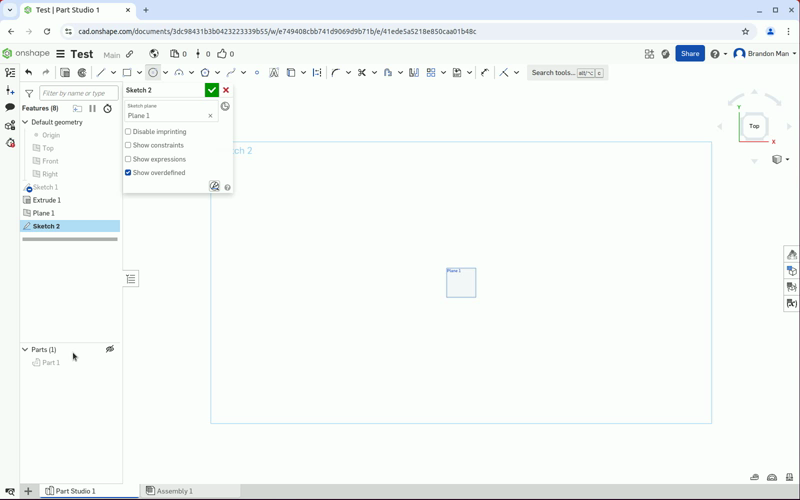
key_down(shift)
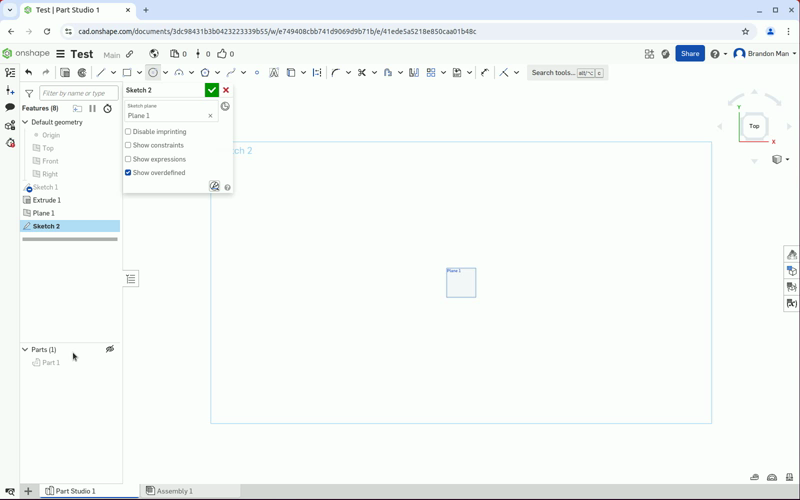
mouse_move(461, 282)
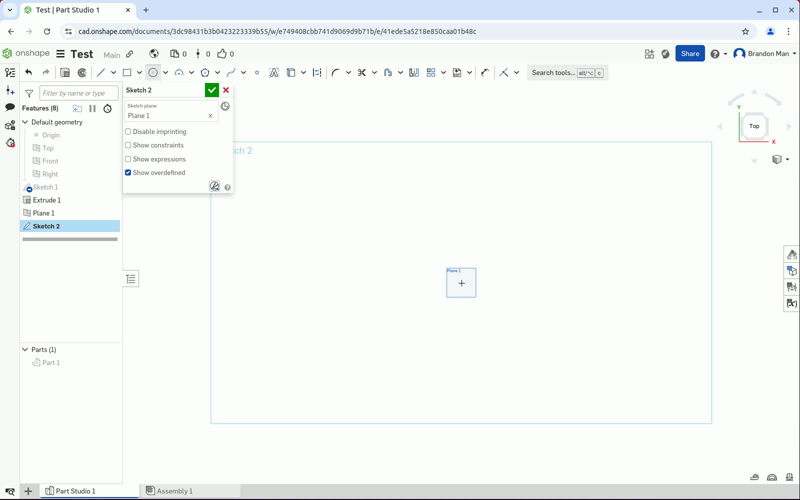
click(461, 282)
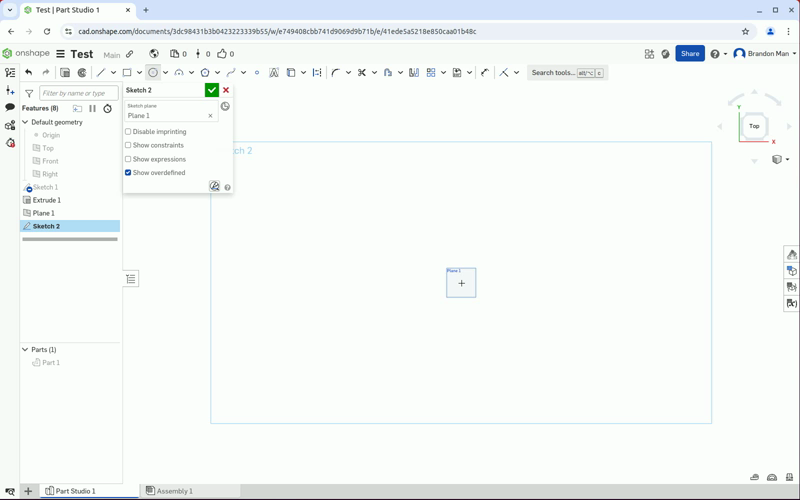
key_up(shift)
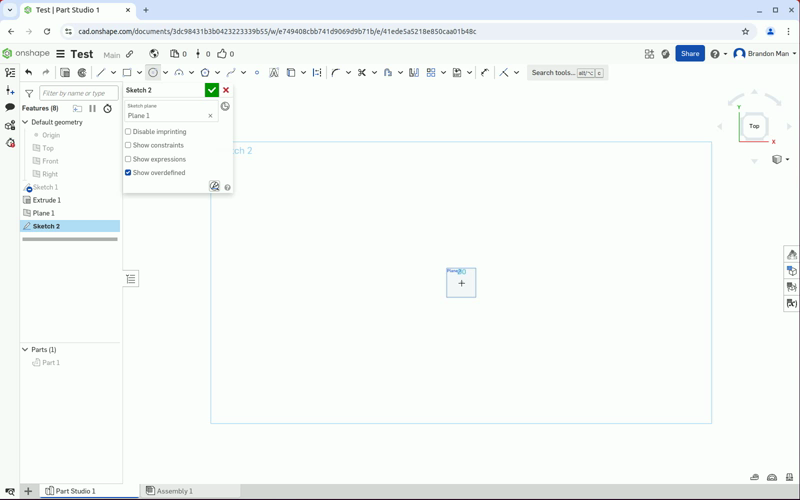
mouse_move(500, 282)
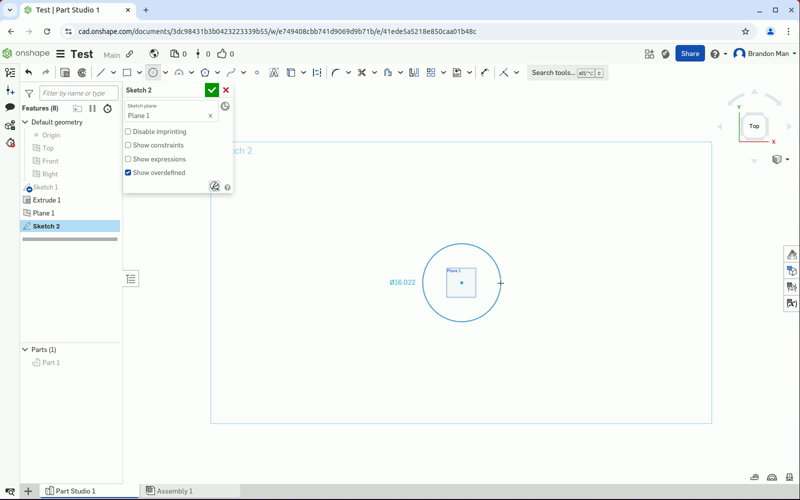
click(500, 282)
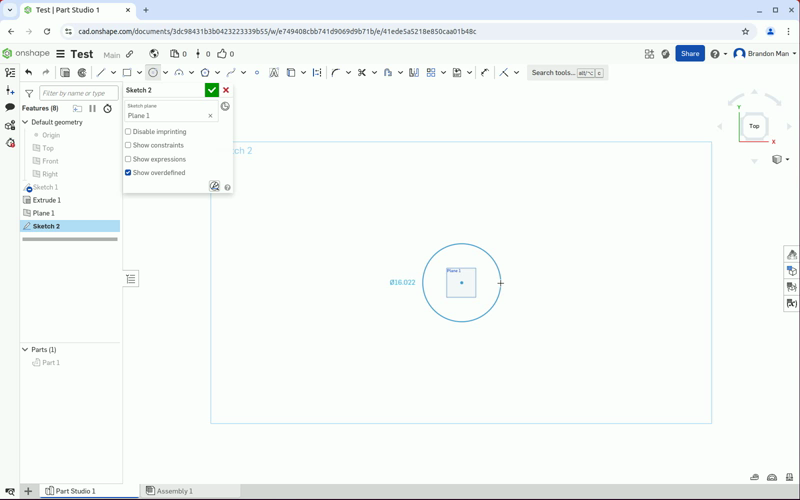
key(esc)
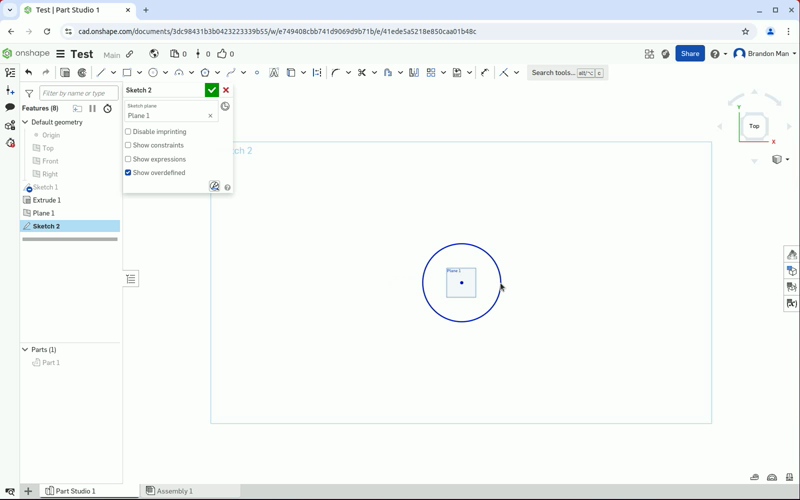
mouse_move(471, 287)
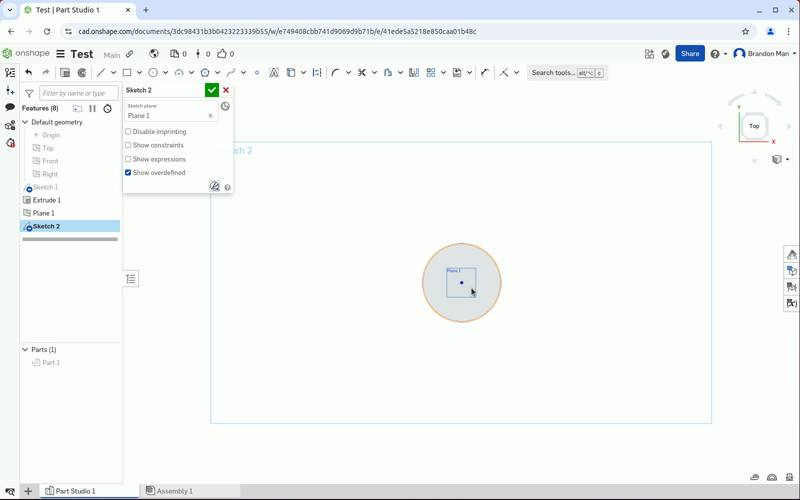
click(471, 287)
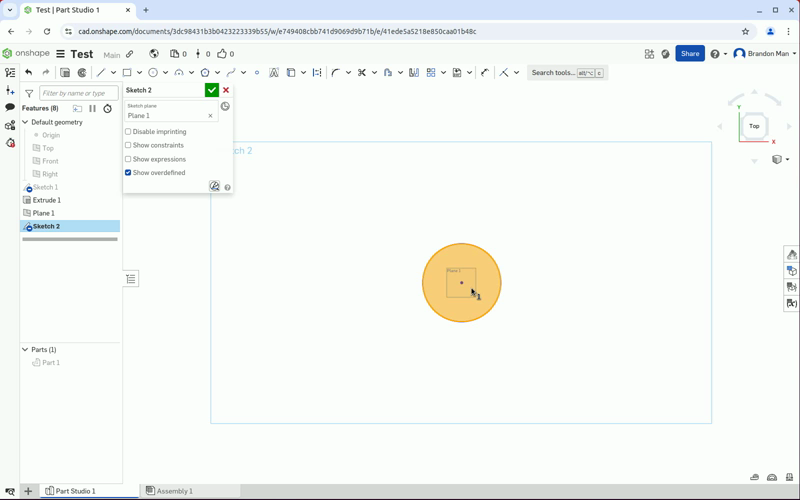
mouse_move(73, 352)
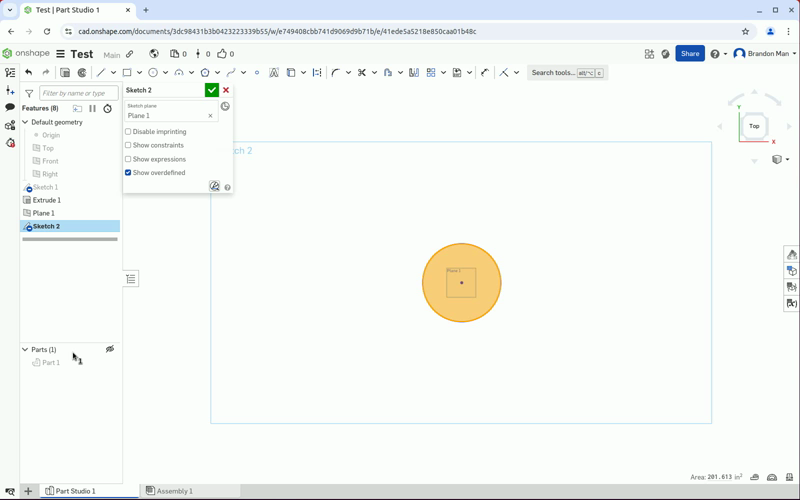
key(shift+y)
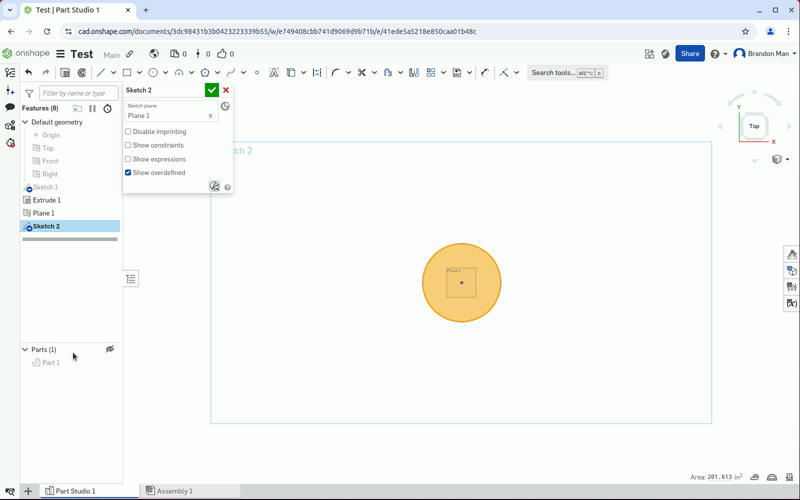
key(shift+e)
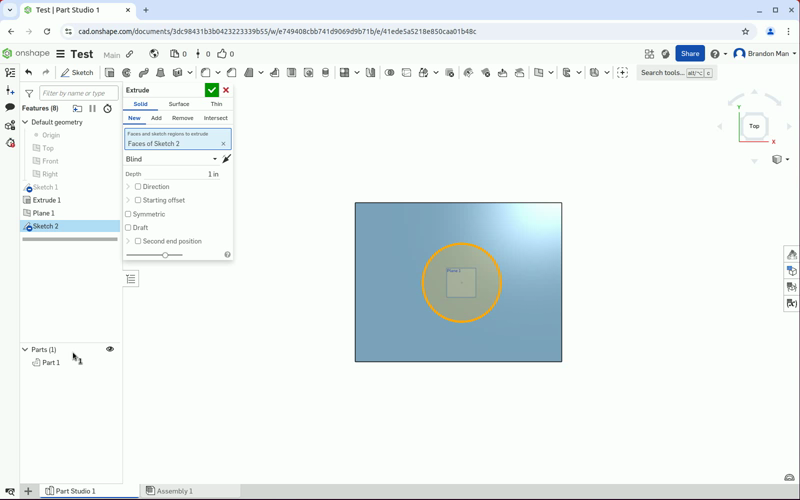
mouse_move(143, 106)
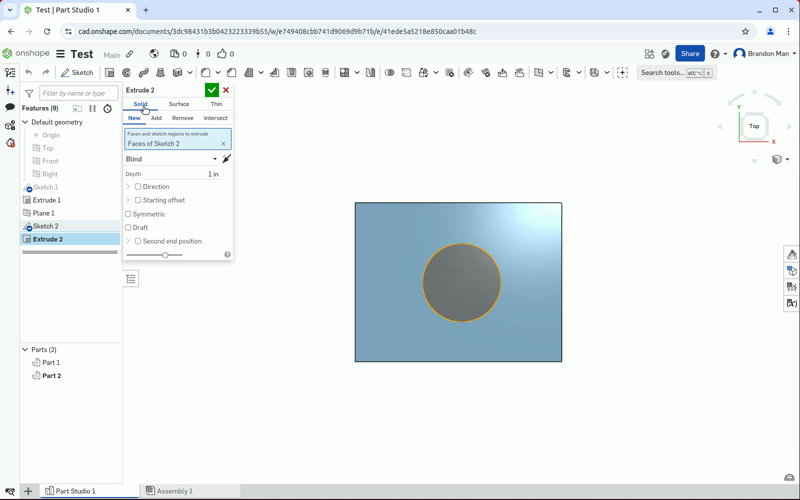
click(143, 106)
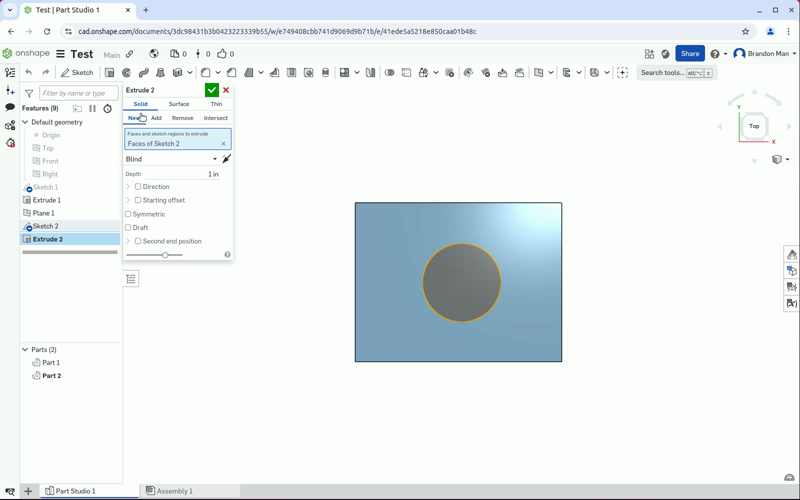
mouse_move(137, 120)
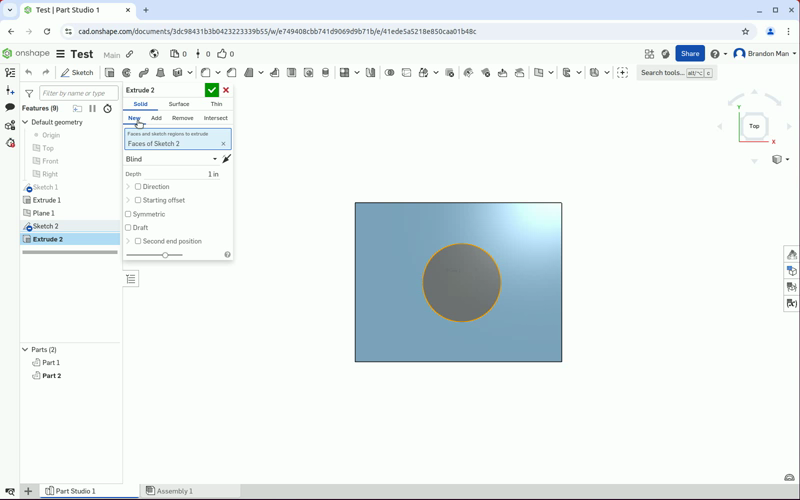
click(137, 120)
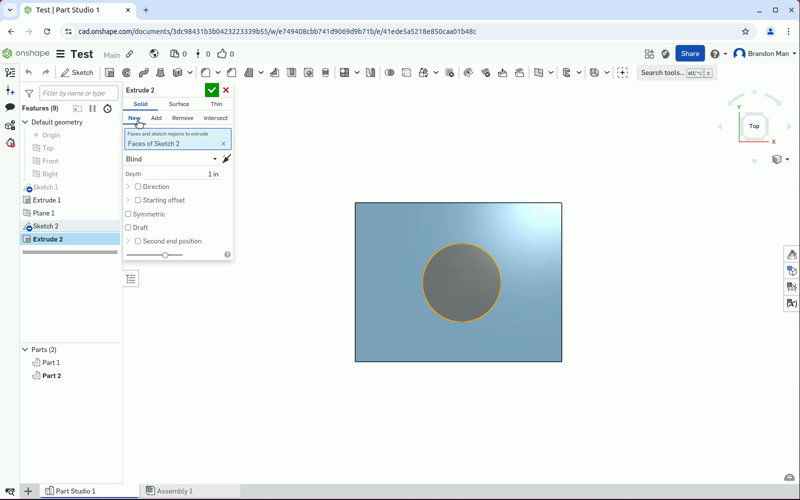
key(tab, 4)
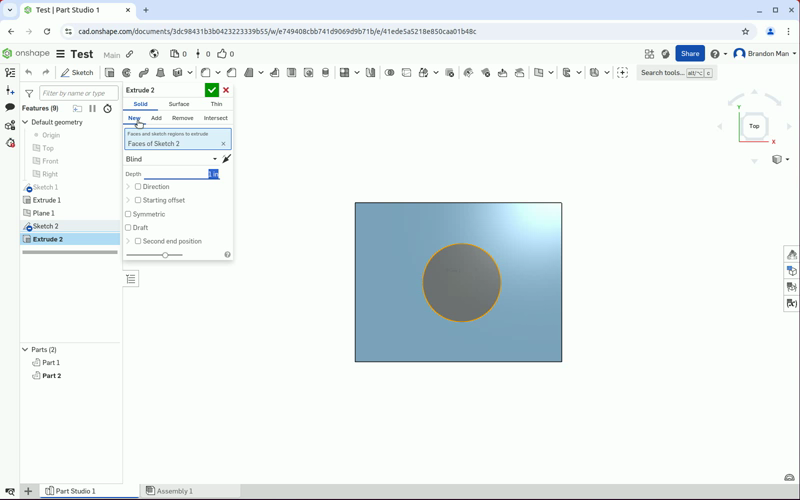
text(13.961)
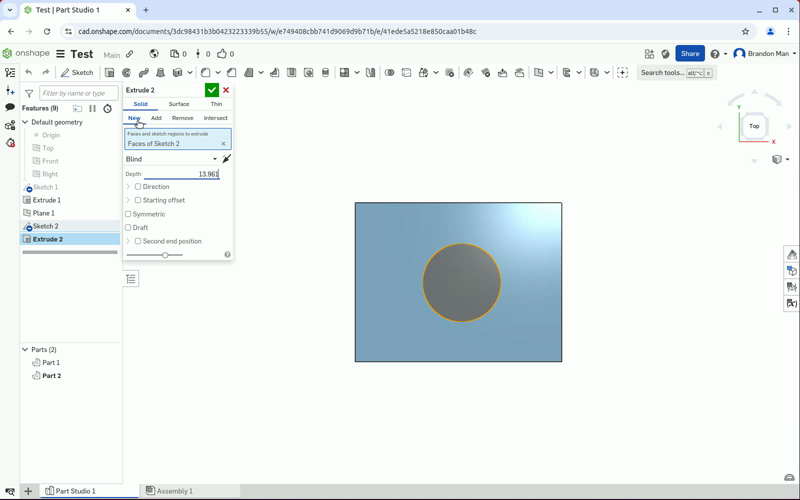
key(enter)
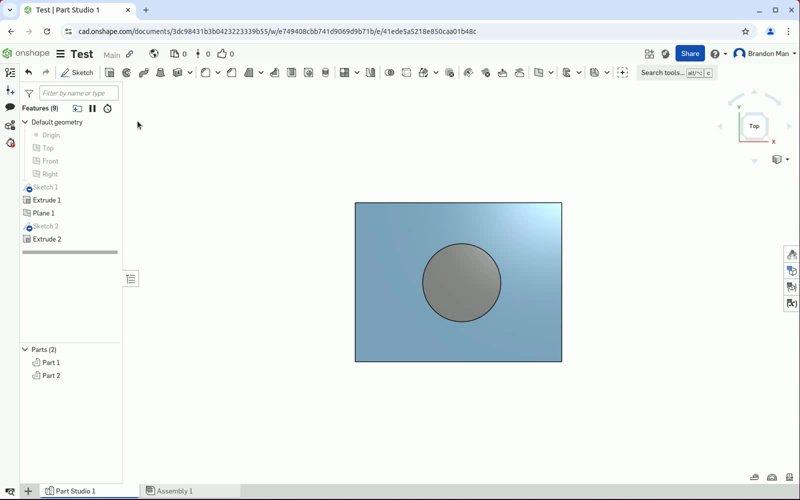
key(shift+h)
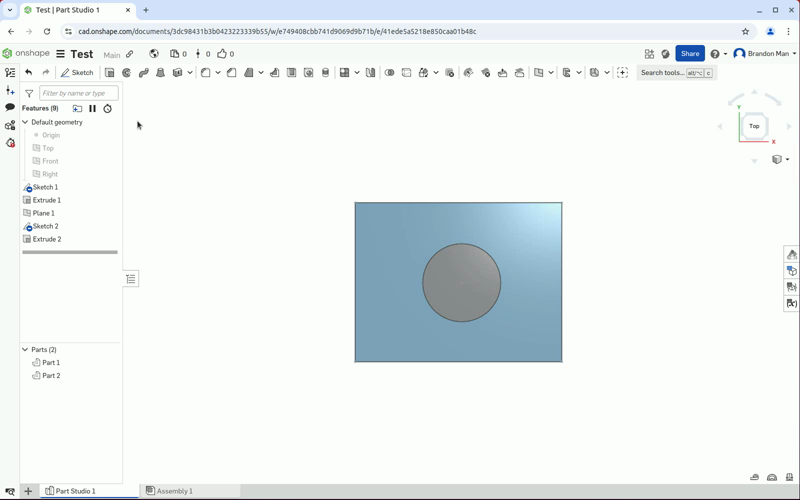
key(shift+h)
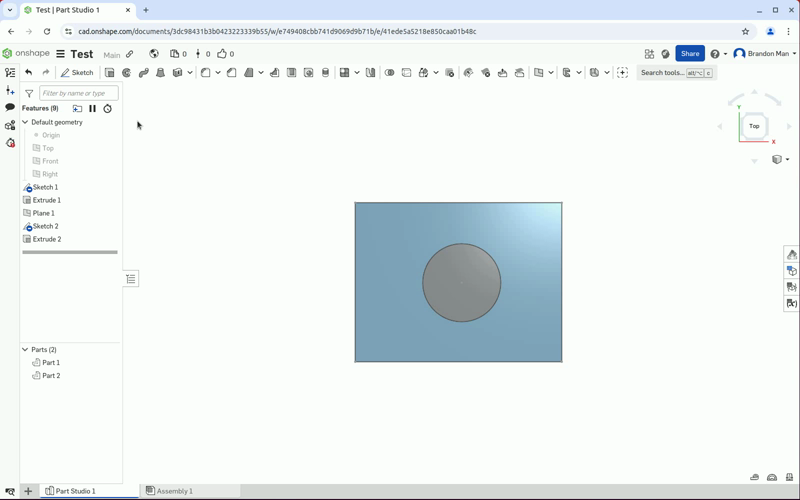
key(shift+7)
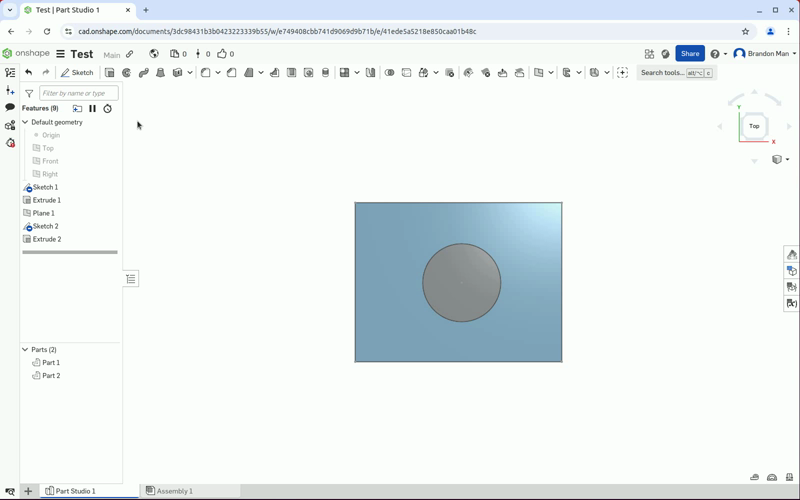
key(up, 3)
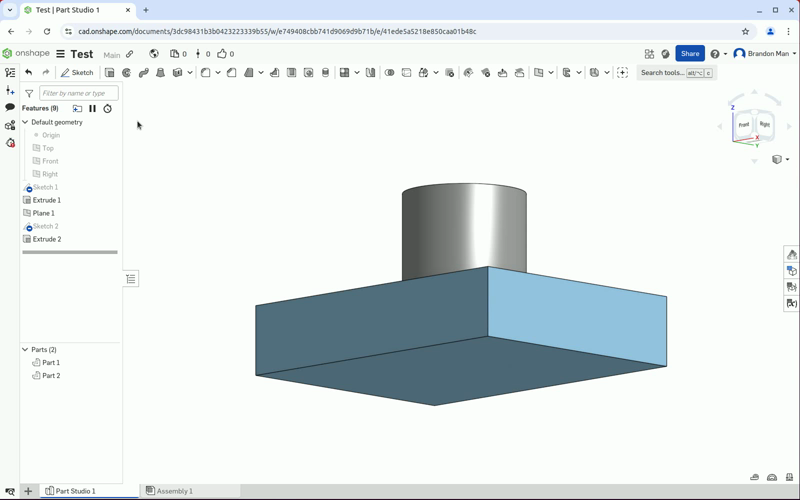
key(left, 3)
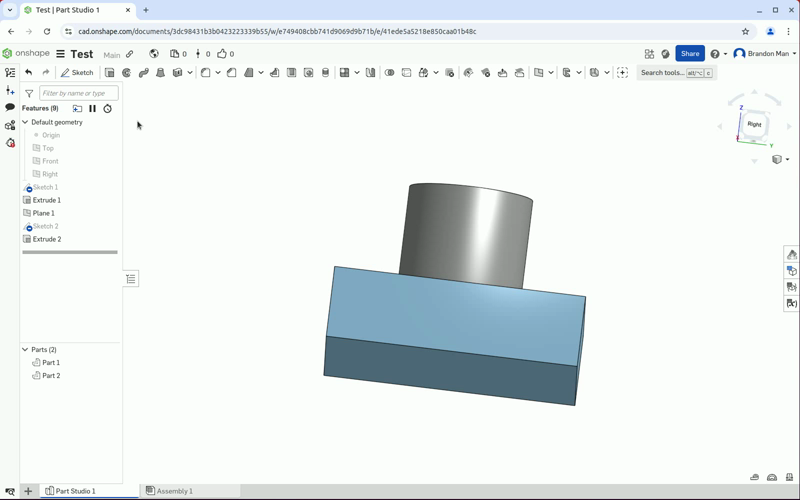
key(right, 3)
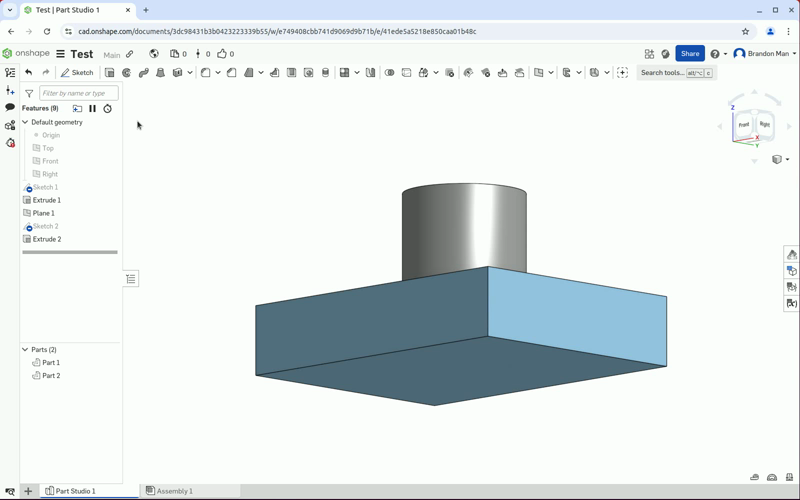
key(down, 3)
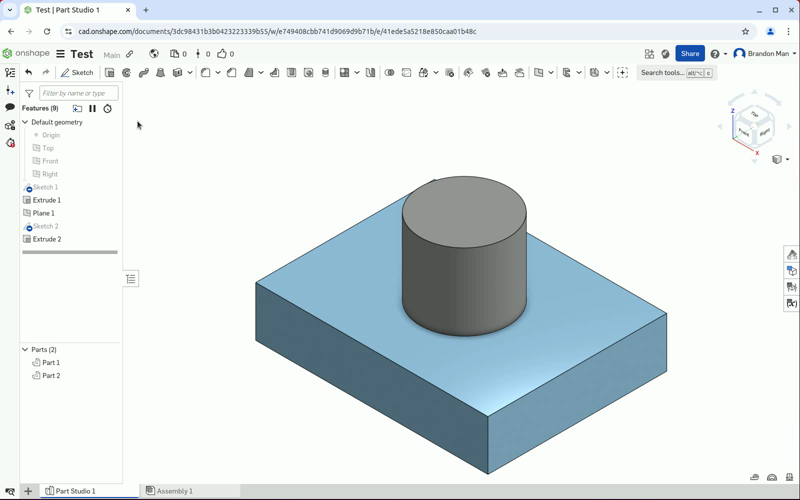
mouse_move(73, 189)
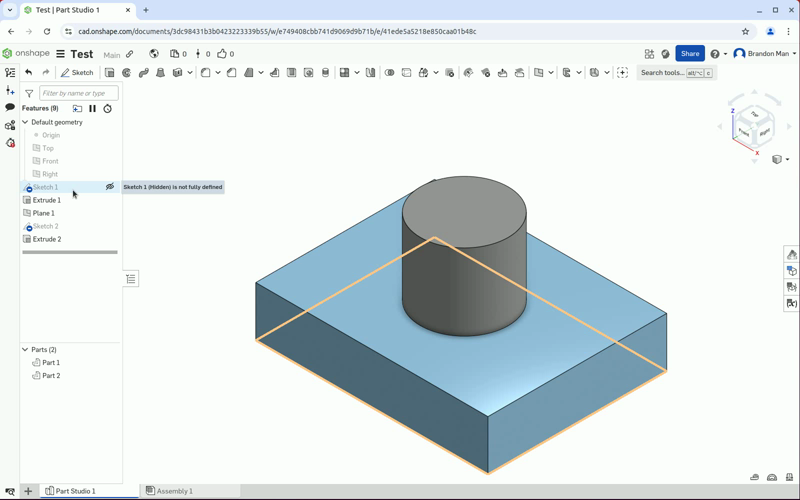
click(73, 189)